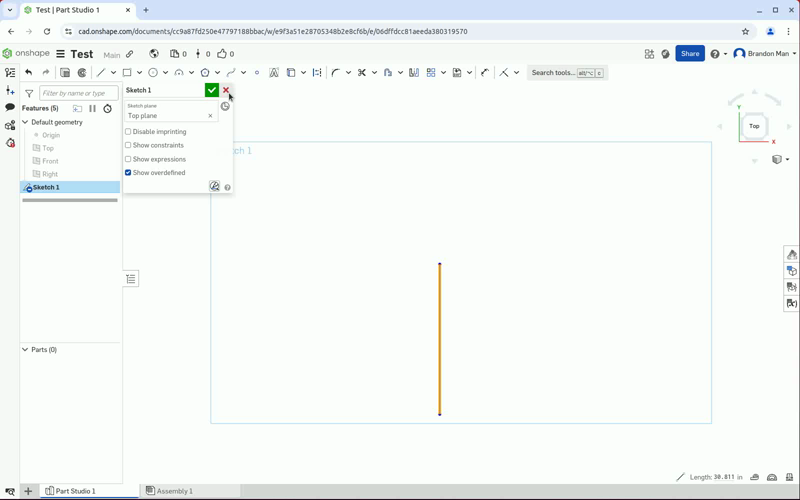
key(shift+h)
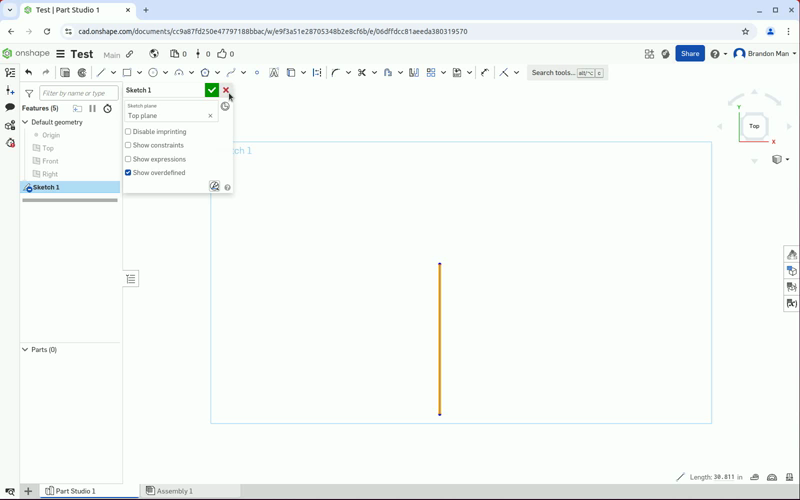
key(shift+s)
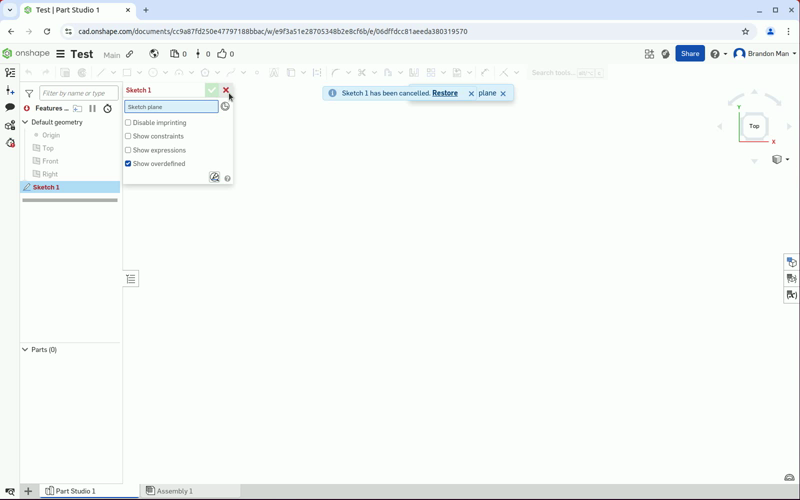
mouse_move(73, 150)
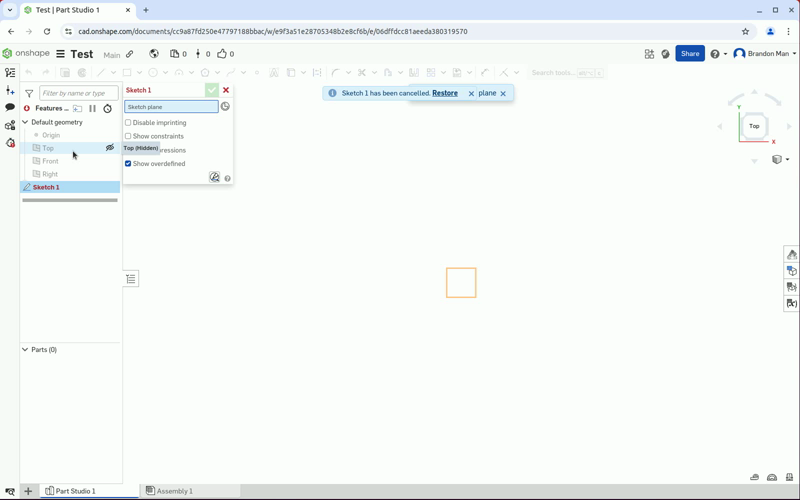
click(73, 150)
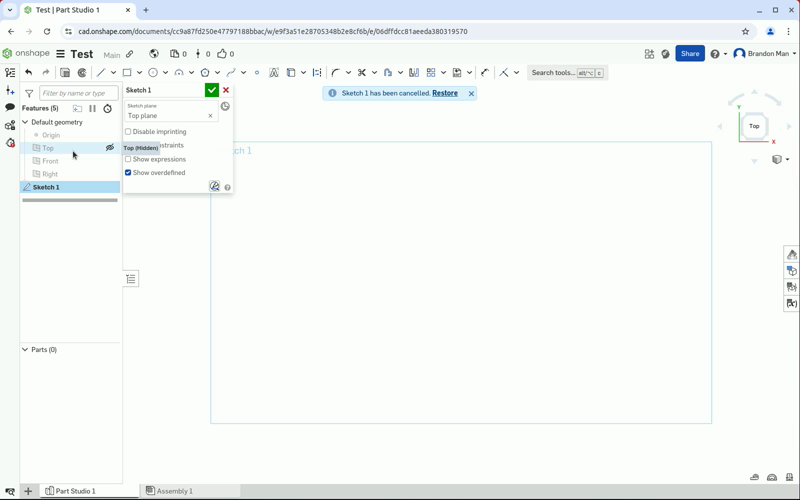
mouse_move(73, 352)
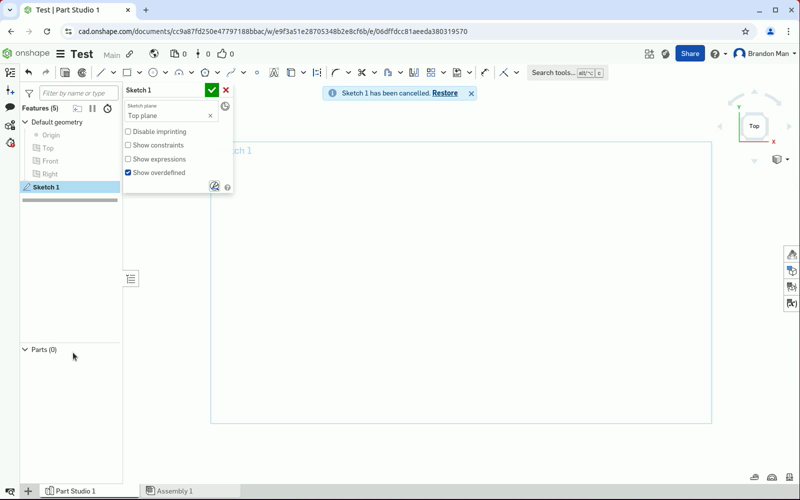
key(y)
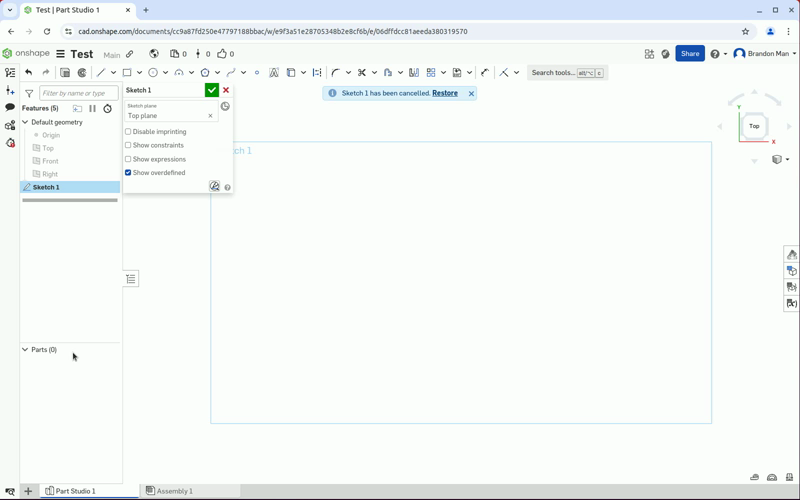
key(c)
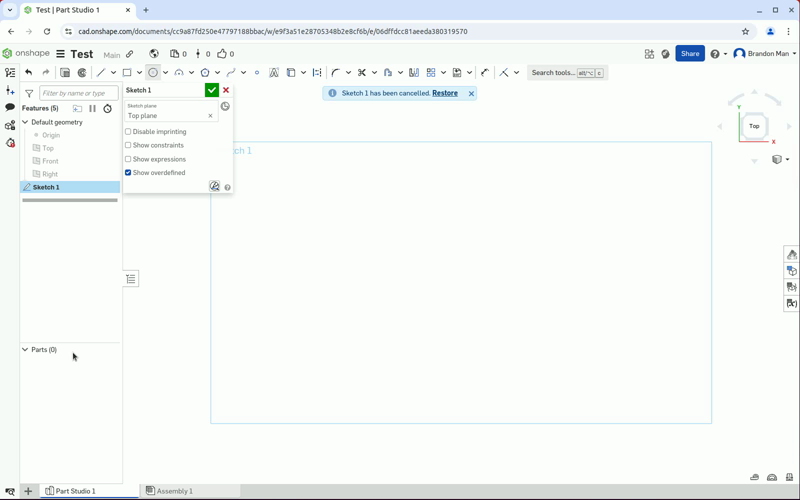
key_down(shift)
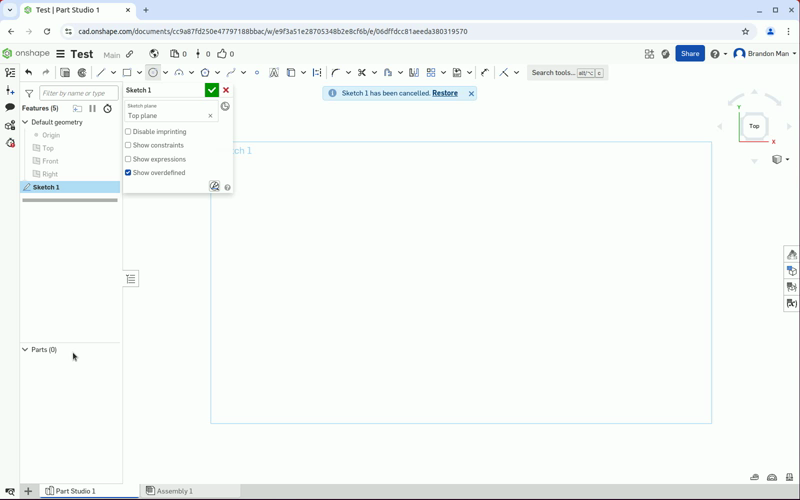
mouse_move(461, 282)
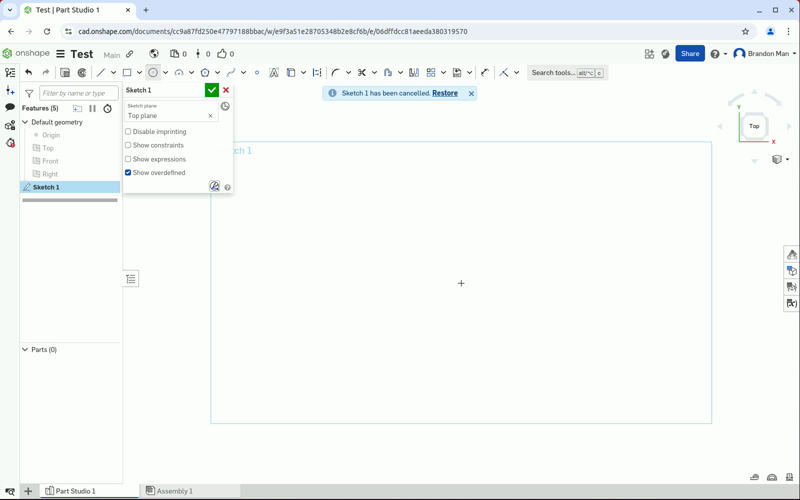
click(461, 282)
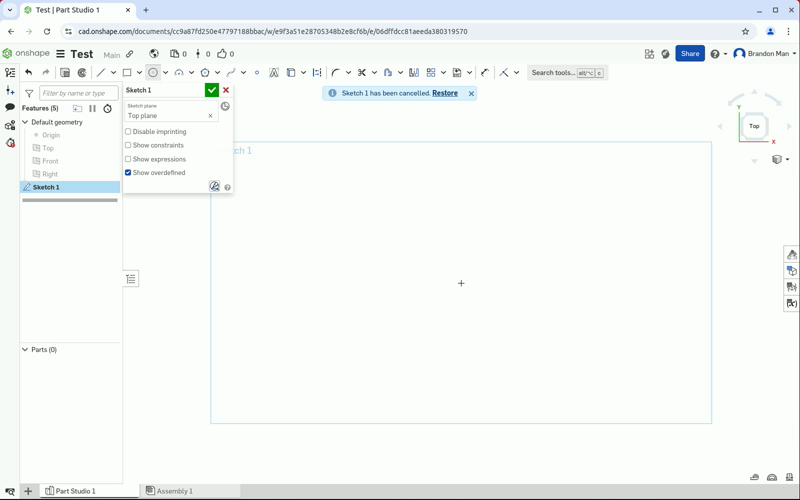
key_up(shift)
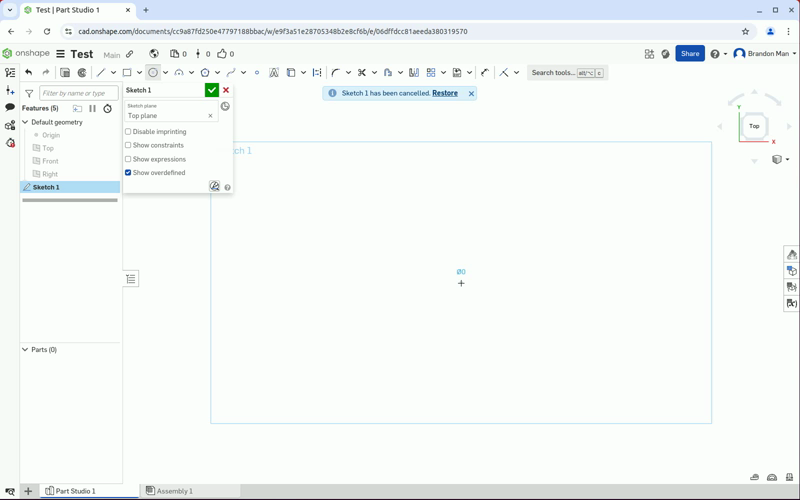
mouse_move(574, 282)
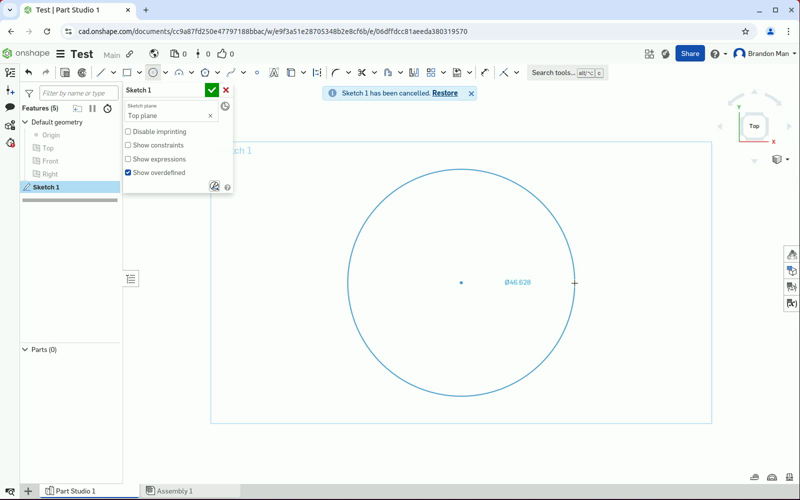
click(574, 282)
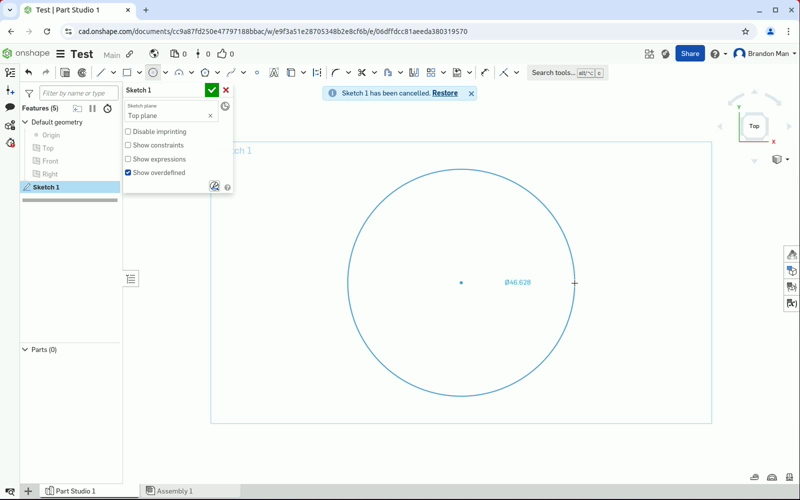
key(esc)
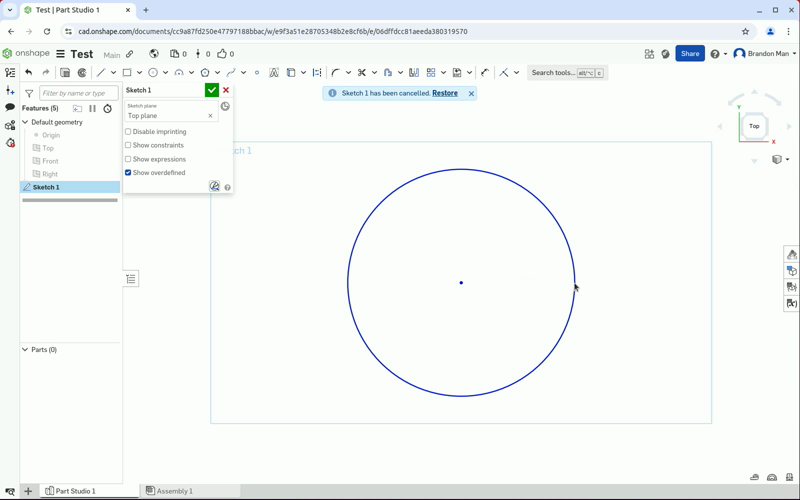
mouse_move(499, 346)
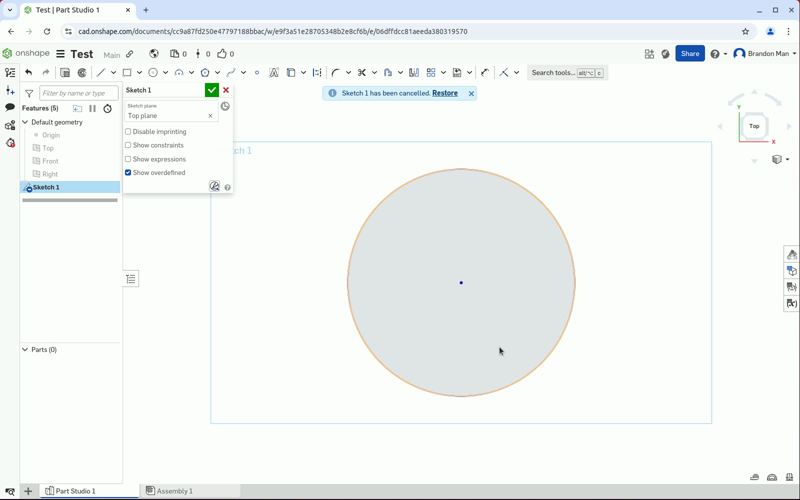
click(499, 346)
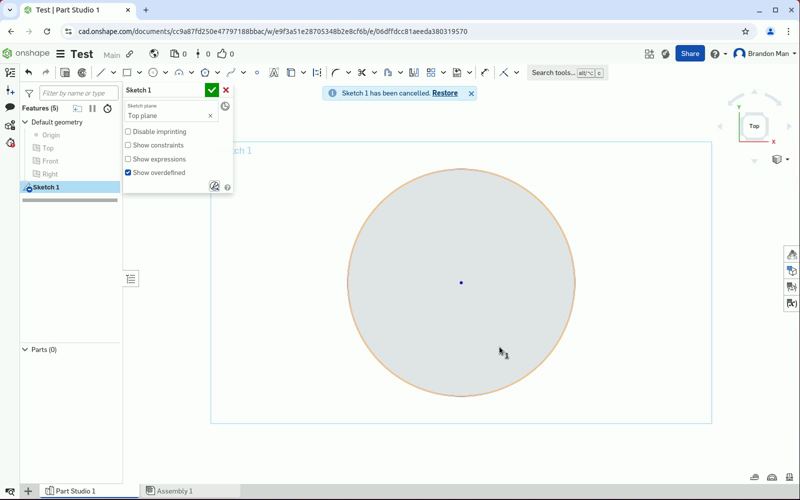
mouse_move(73, 352)
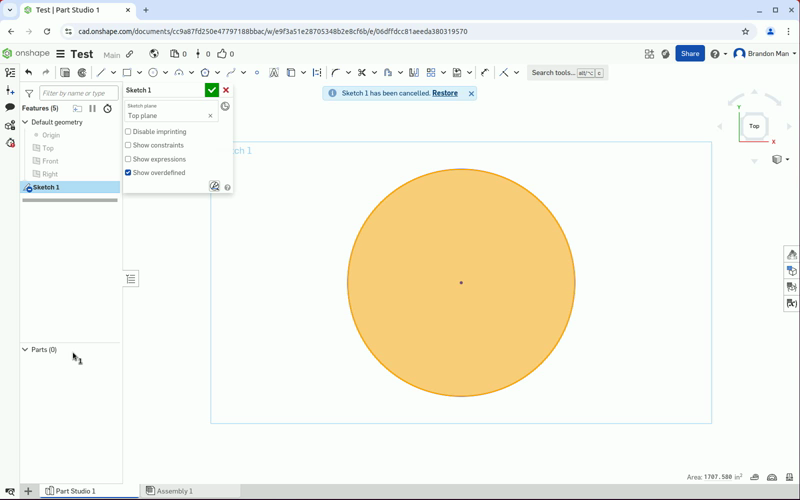
key(shift+y)
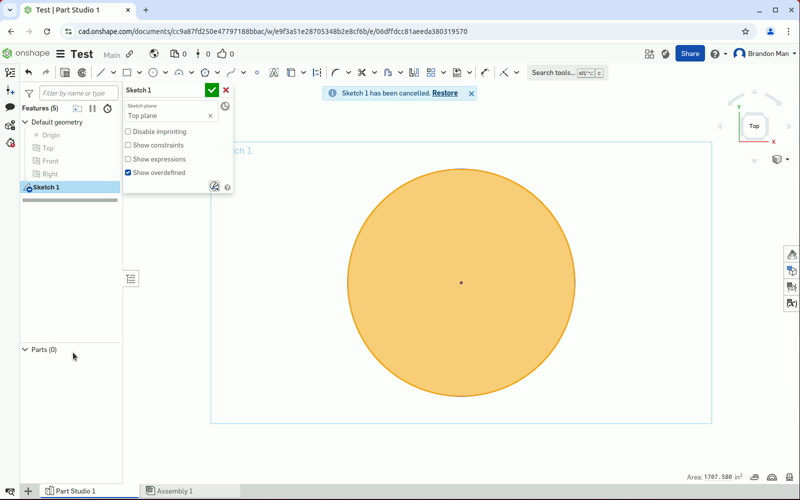
key(shift+e)
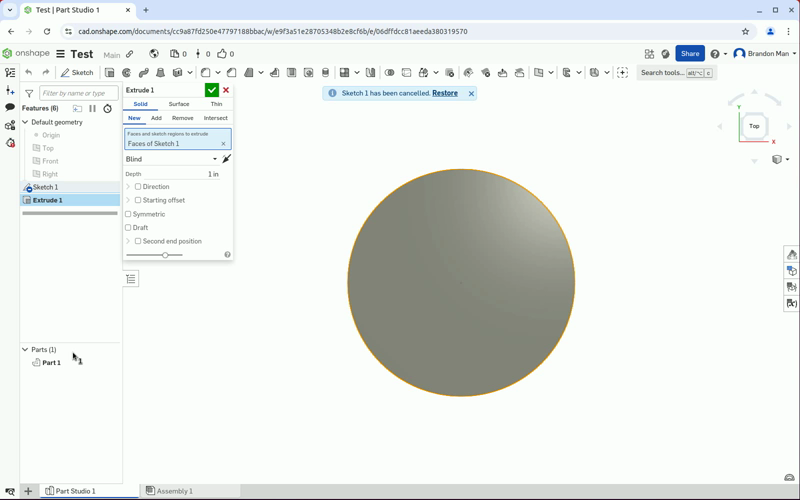
mouse_move(143, 106)
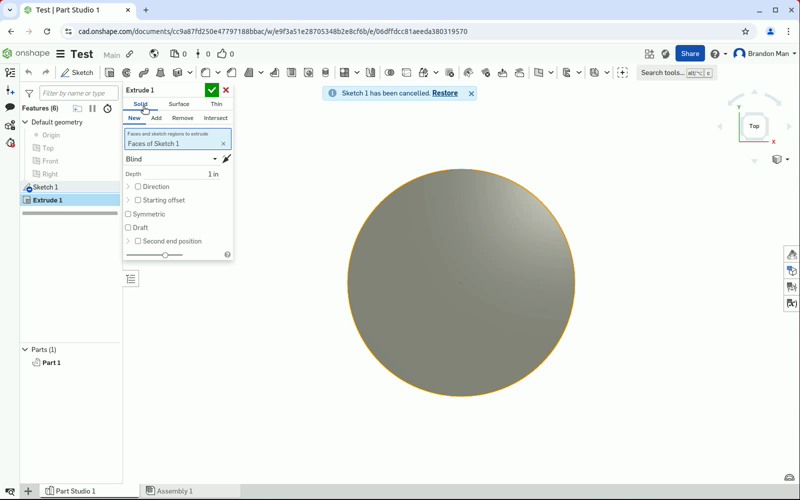
click(143, 106)
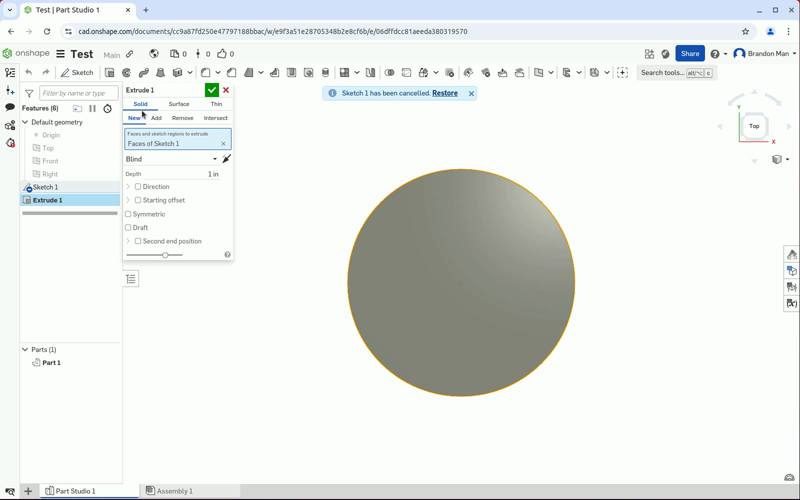
mouse_move(137, 120)
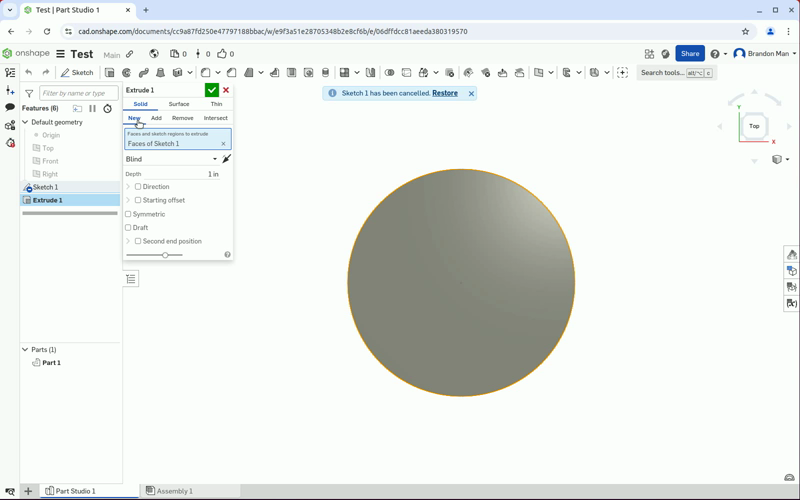
click(137, 120)
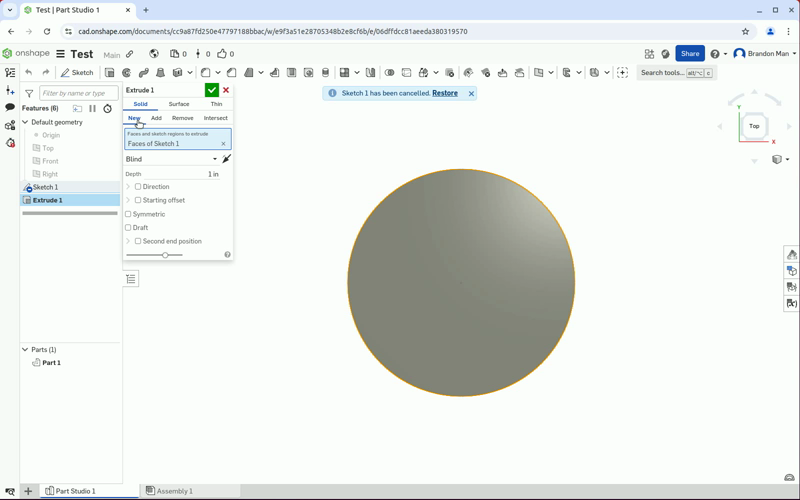
key(tab, 4)
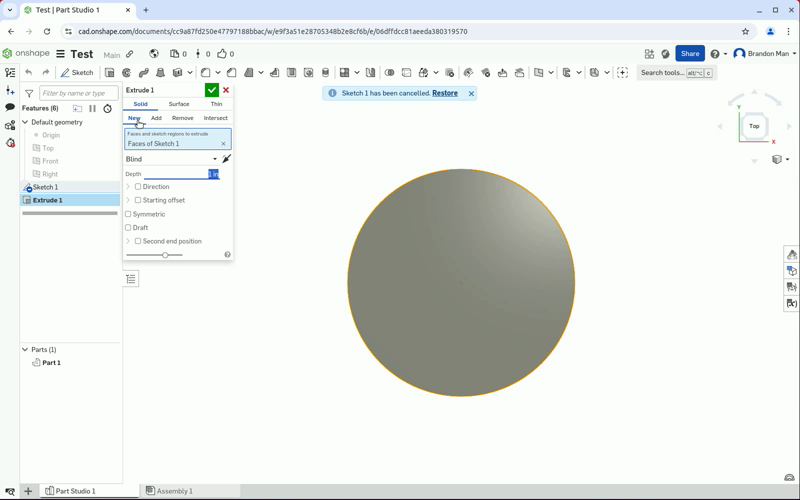
text(-3.37)
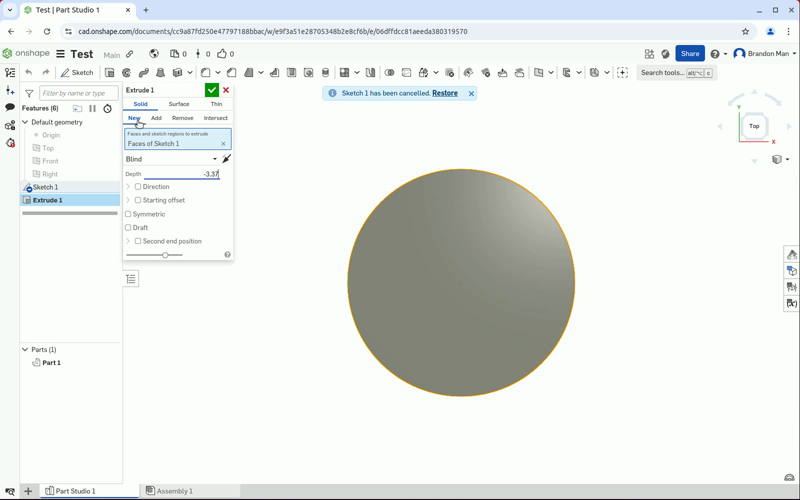
key(enter)
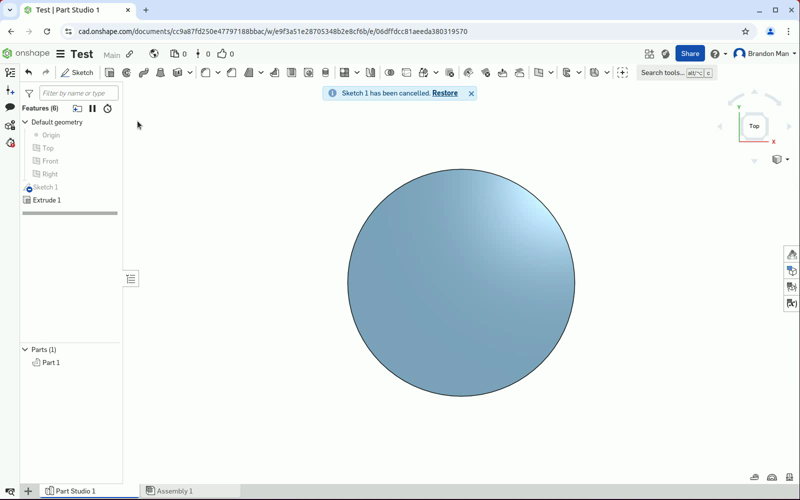
key(shift+h)
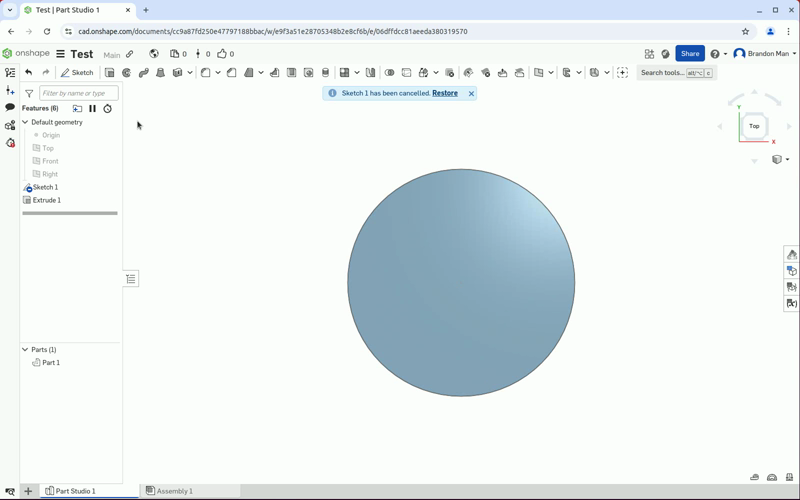
key(shift+h)
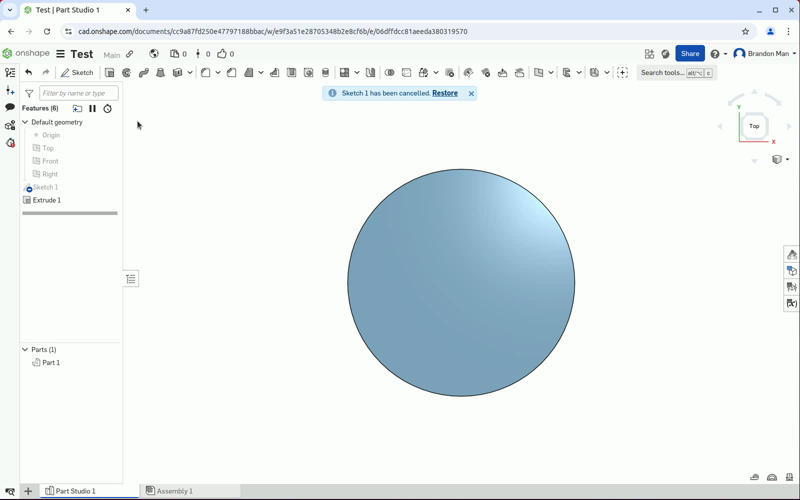
mouse_move(73, 189)
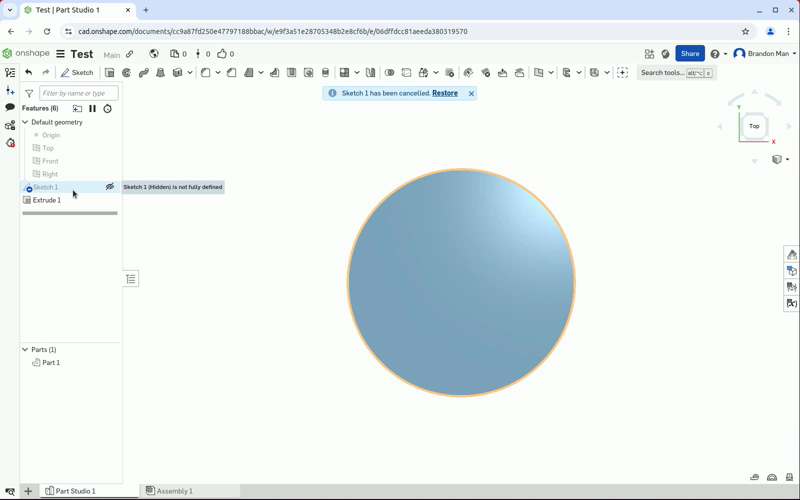
click(73, 189)
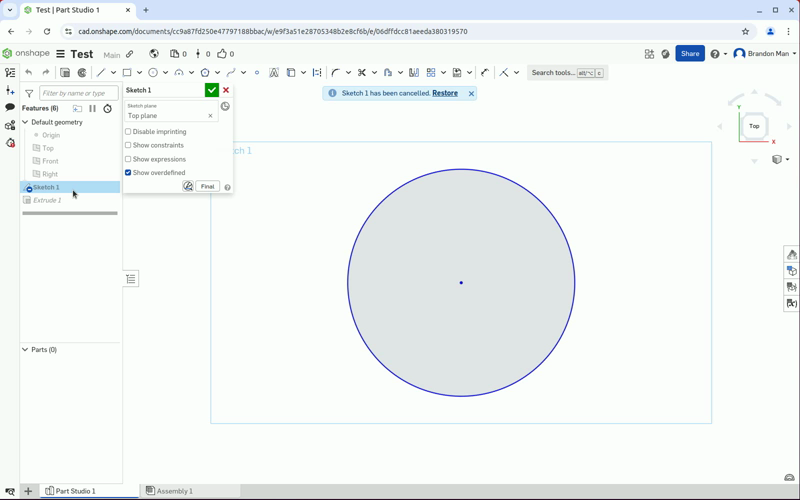
mouse_move(229, 92)
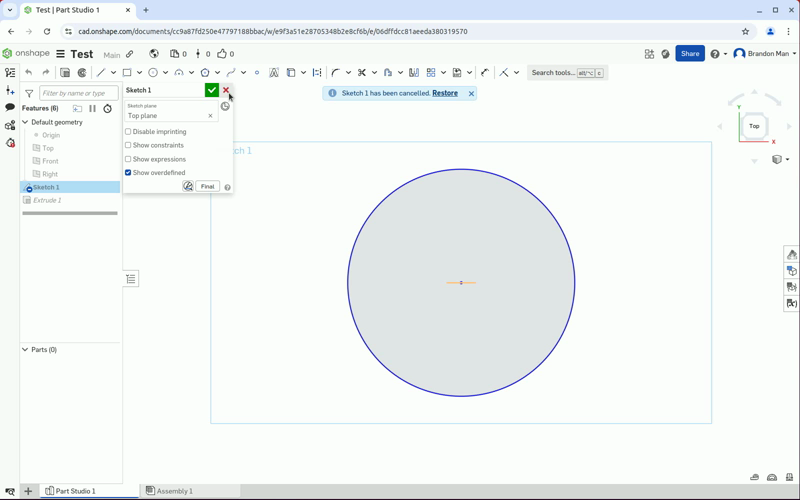
click(229, 92)
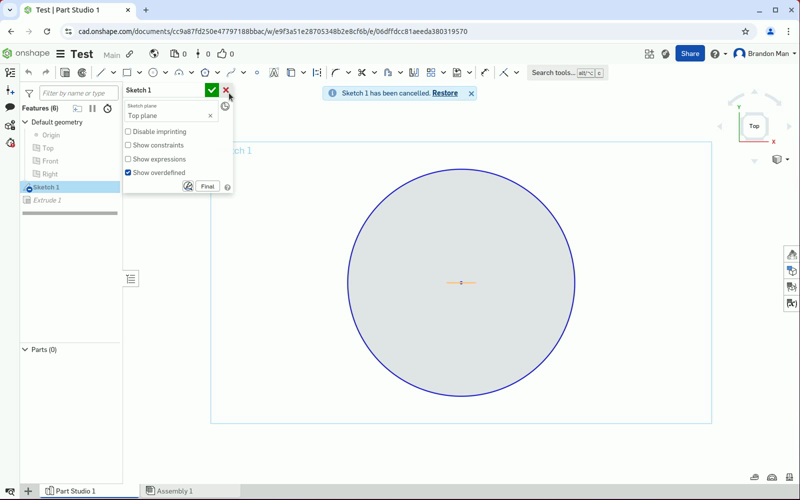
key(shift+s)
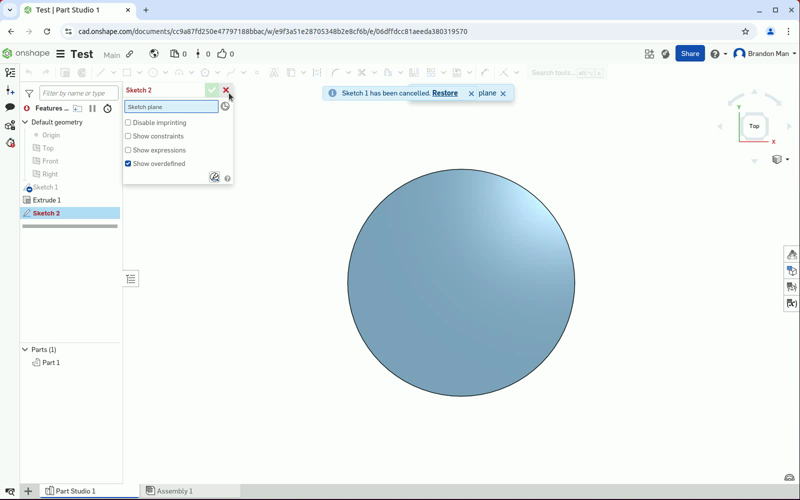
mouse_move(73, 150)
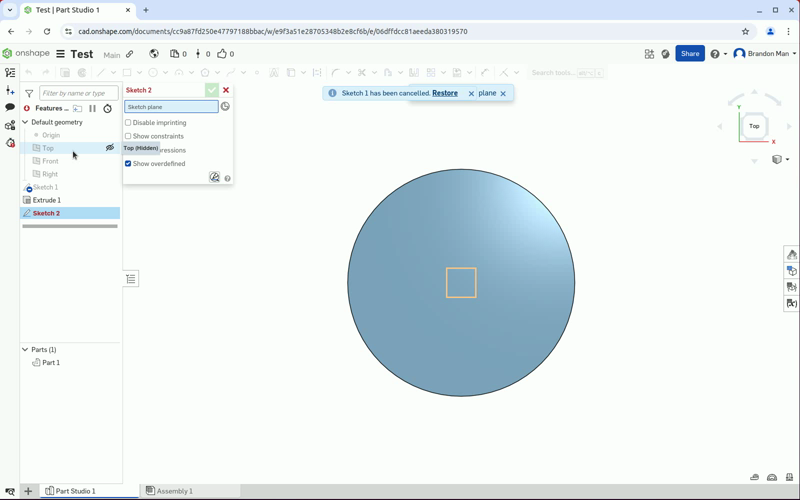
click(73, 150)
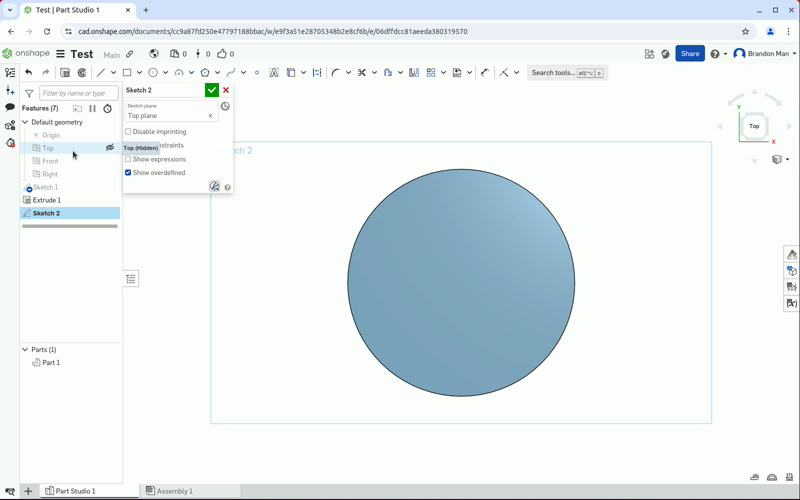
mouse_move(73, 352)
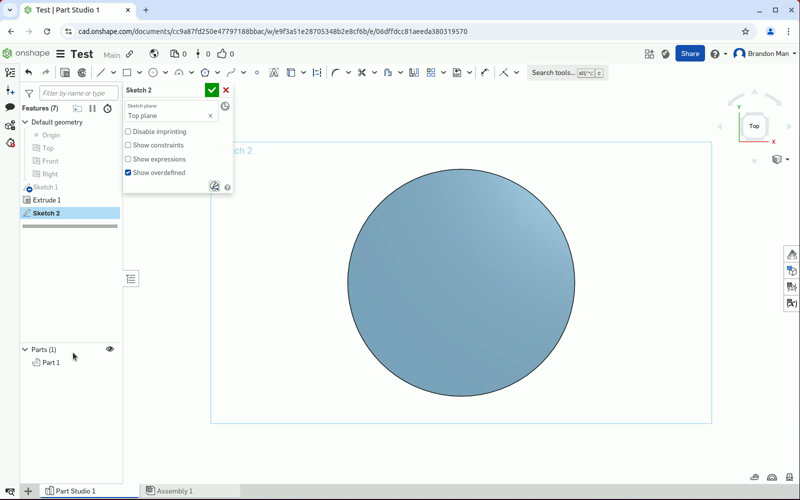
key(y)
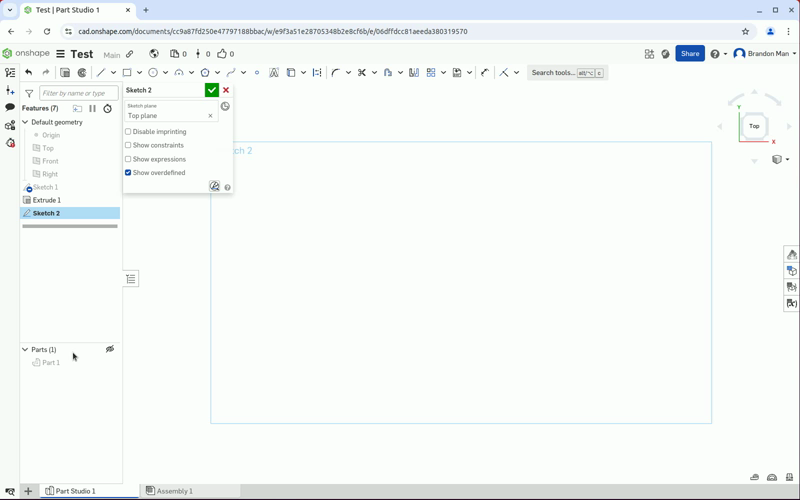
key(c)
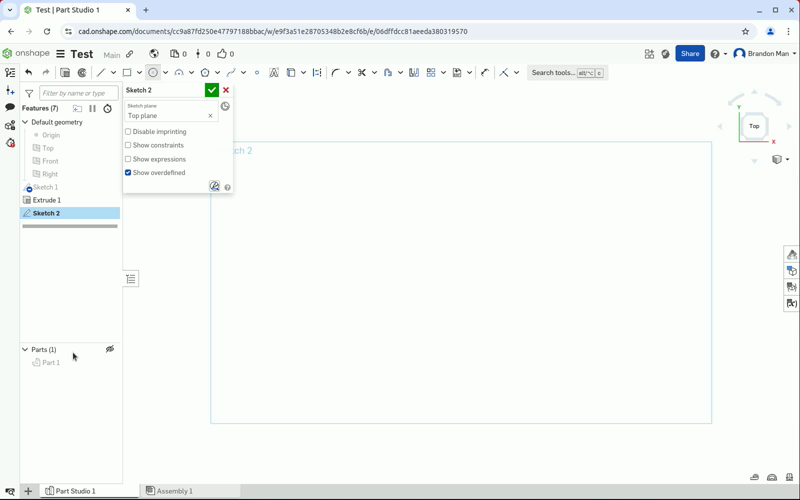
key_down(shift)
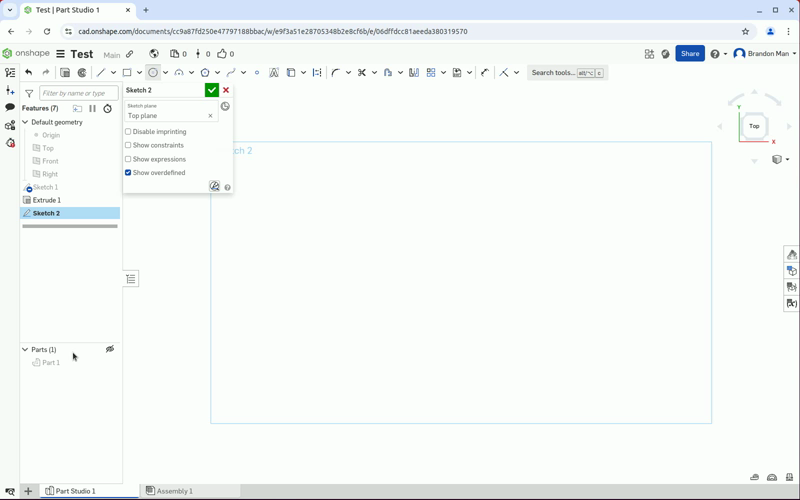
mouse_move(461, 282)
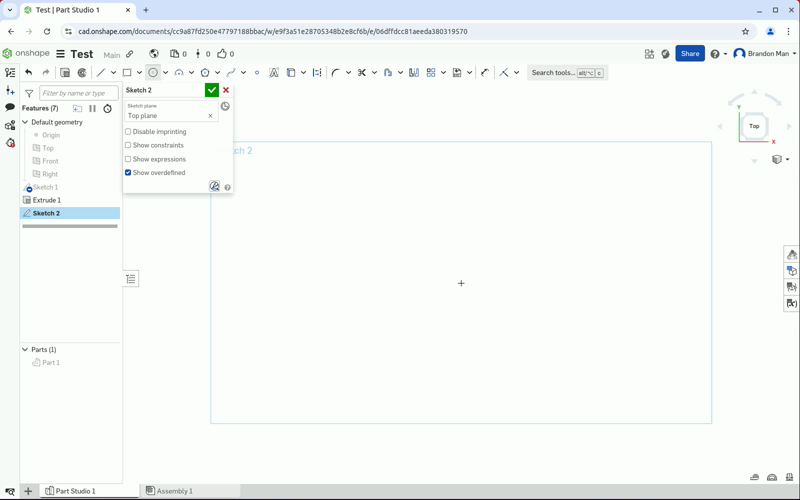
click(461, 282)
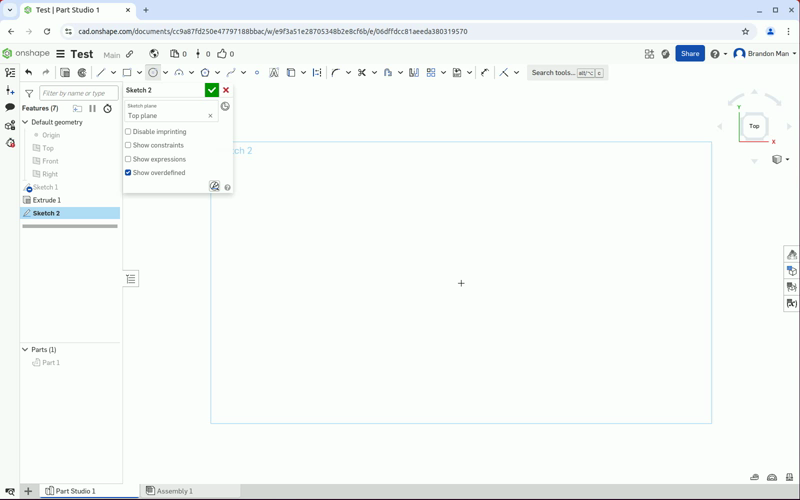
key_up(shift)
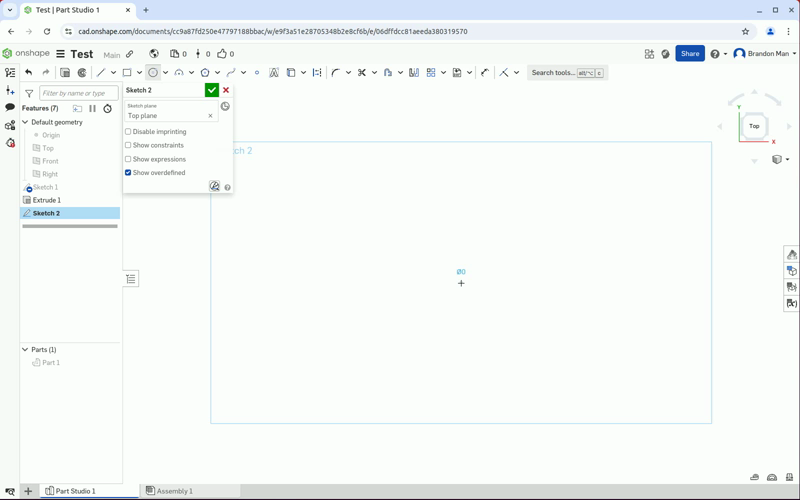
mouse_move(552, 282)
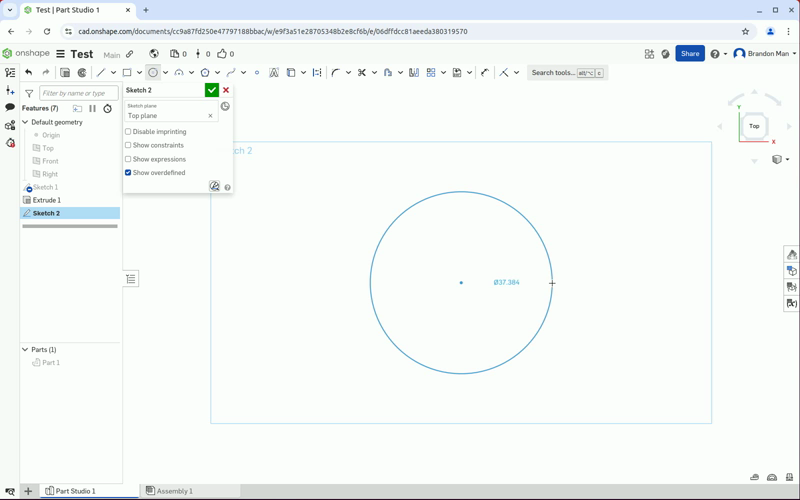
click(552, 282)
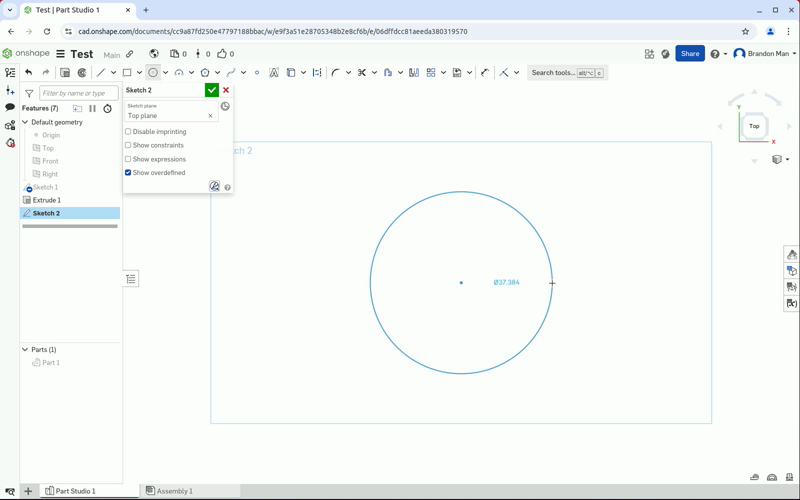
key(esc)
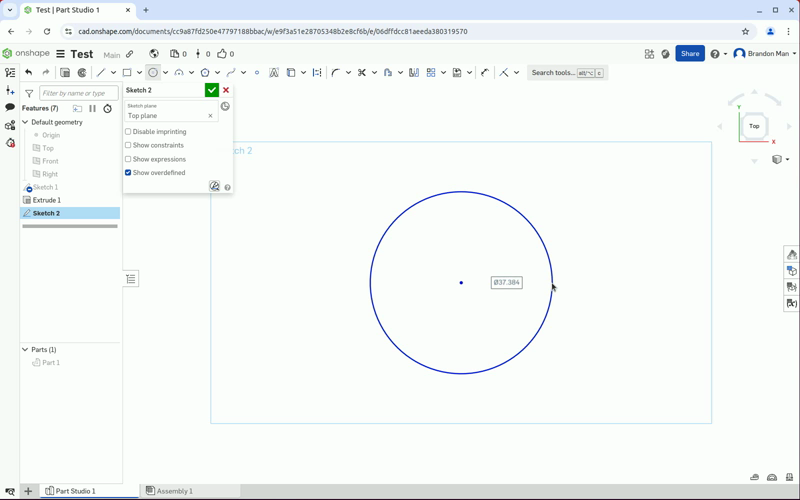
mouse_move(488, 339)
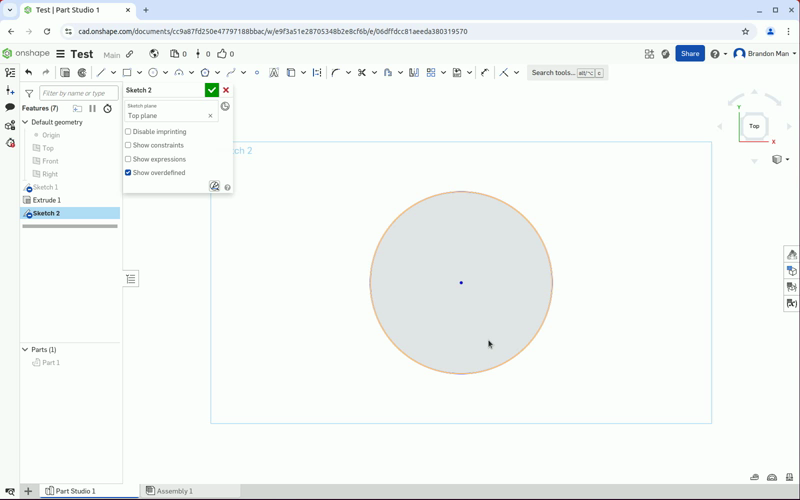
click(488, 339)
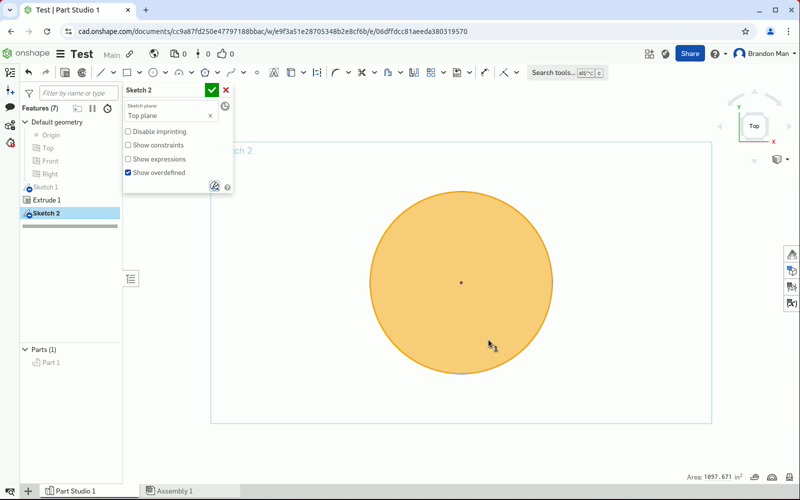
mouse_move(73, 352)
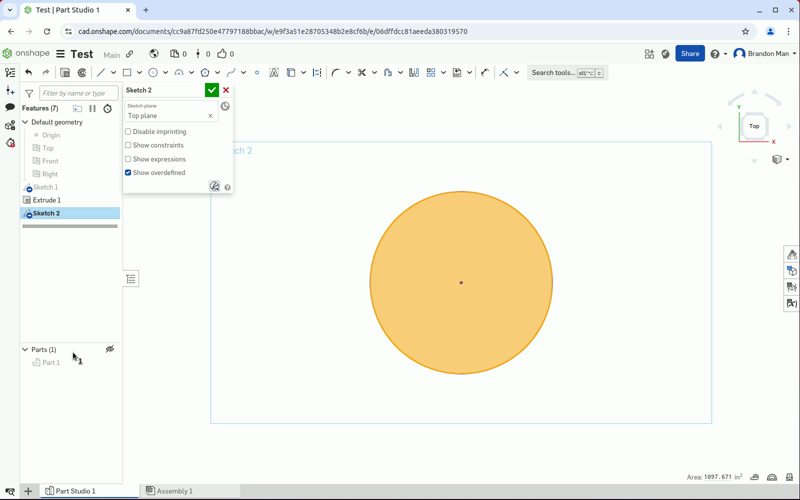
key(shift+y)
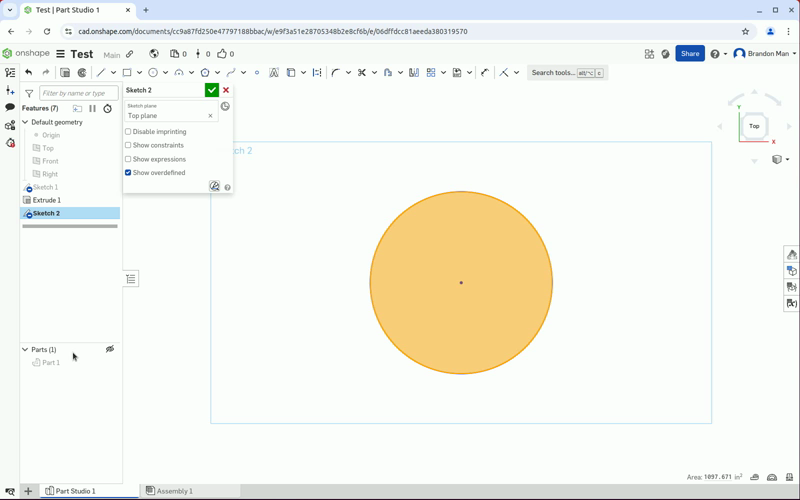
key(shift+e)
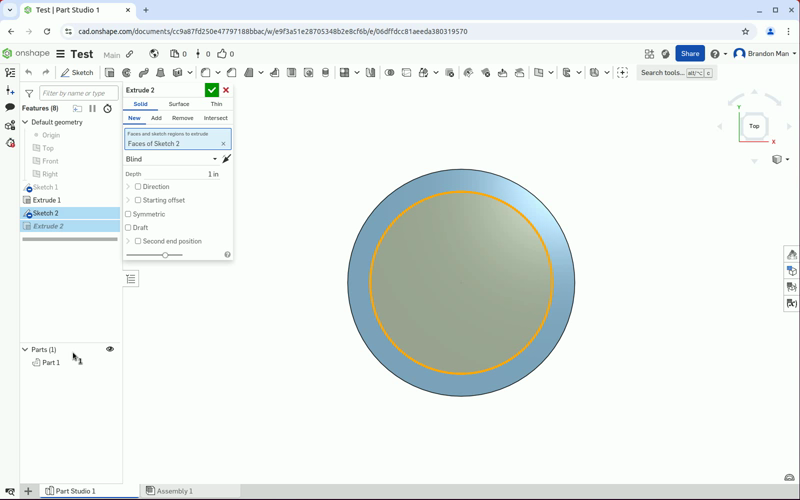
mouse_move(143, 106)
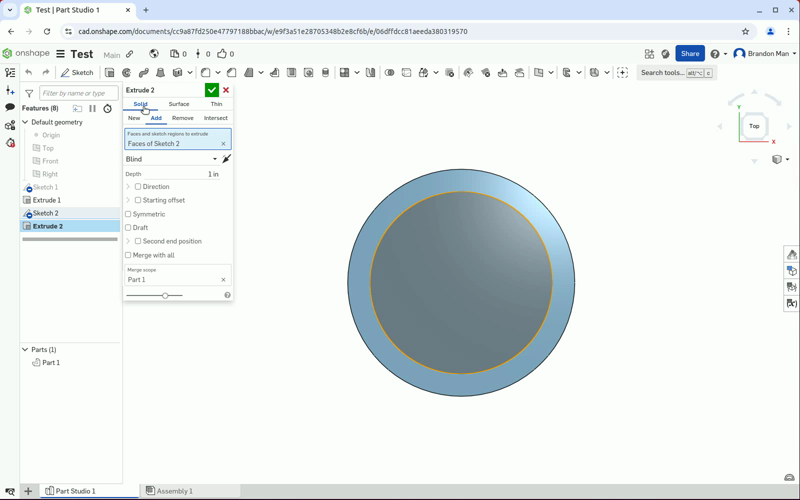
click(143, 106)
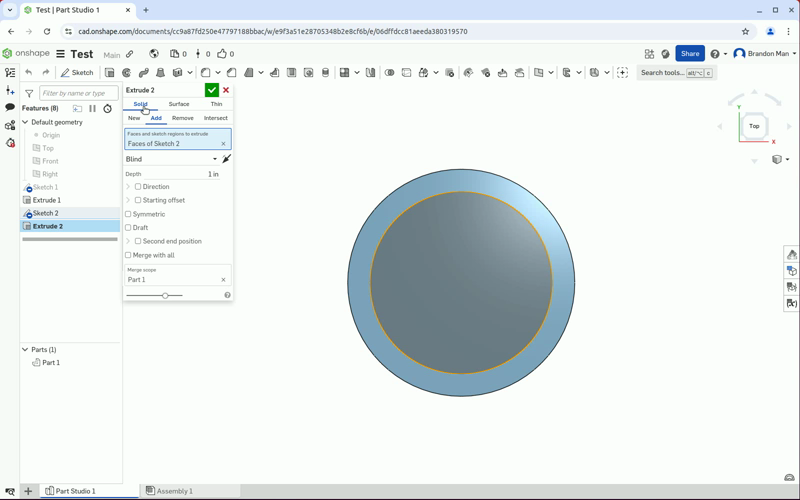
mouse_move(137, 120)
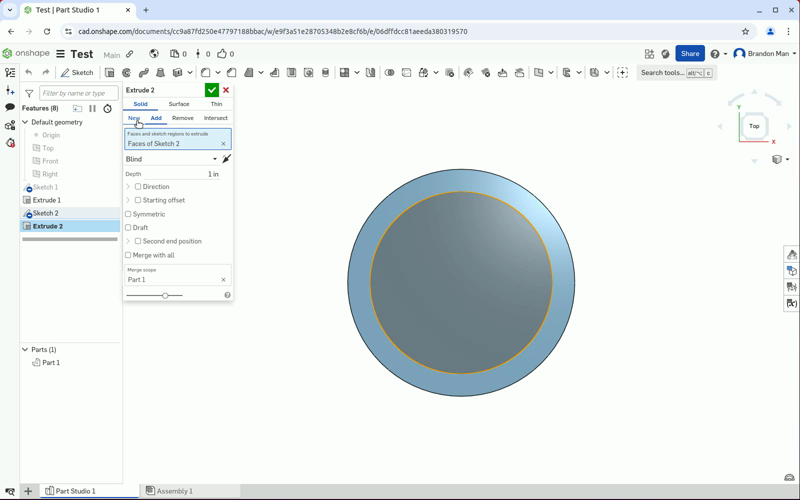
click(137, 120)
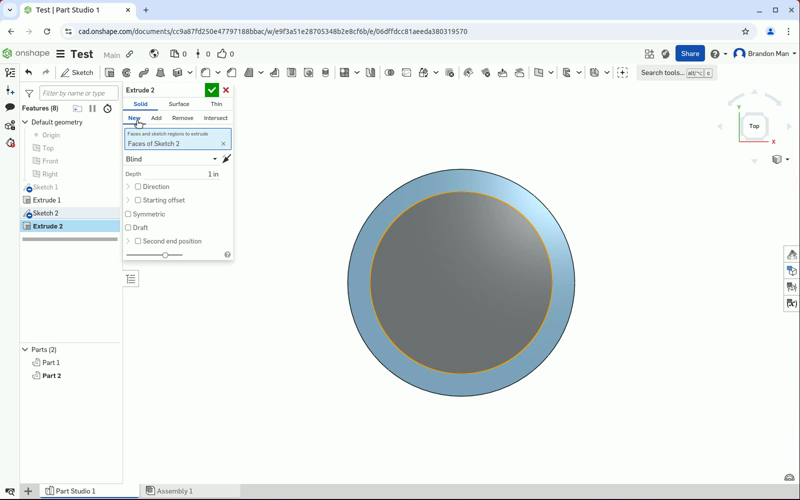
key(tab, 4)
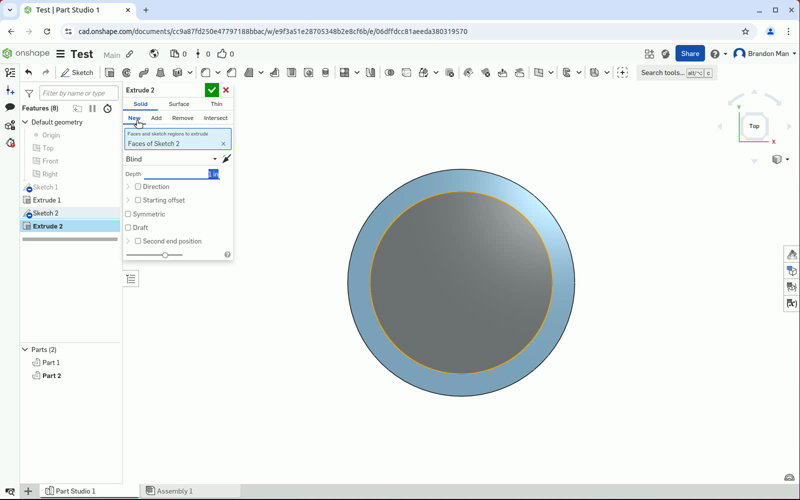
text(5.296)
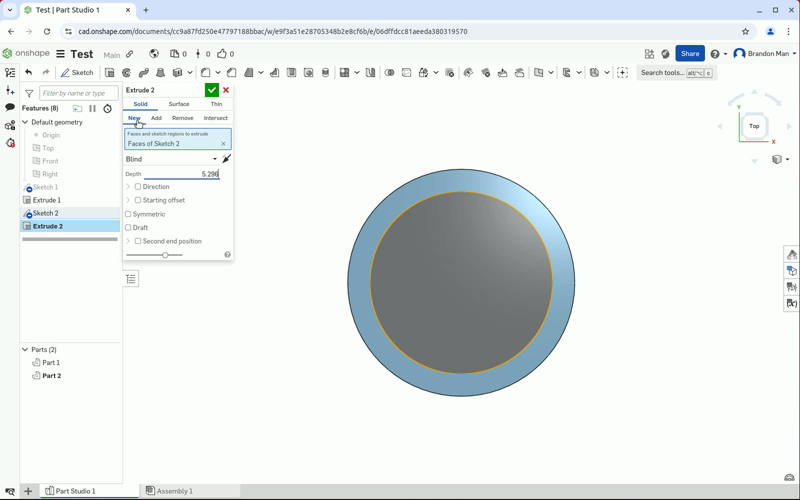
key(enter)
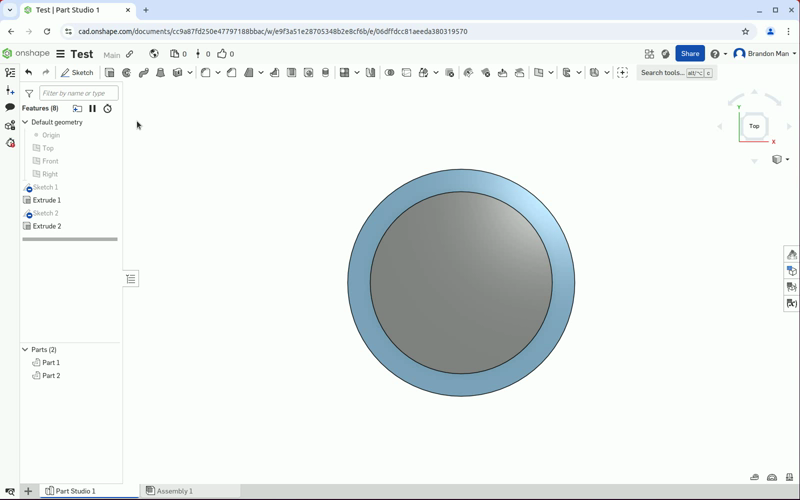
key(shift+h)
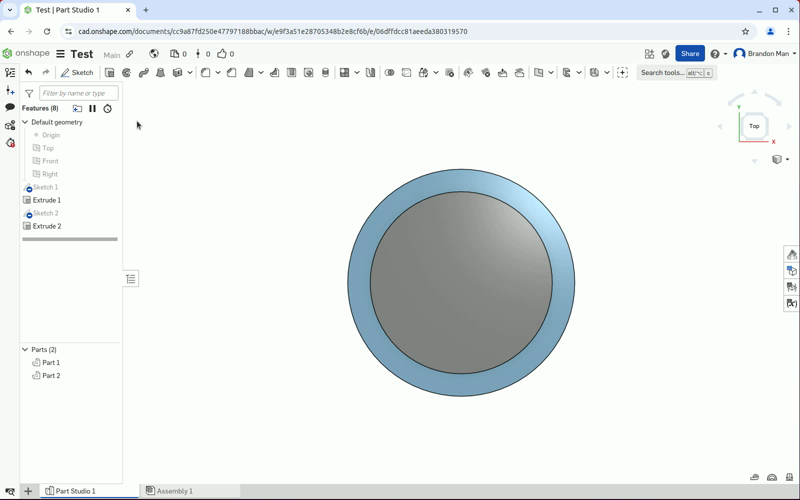
key(shift+h)
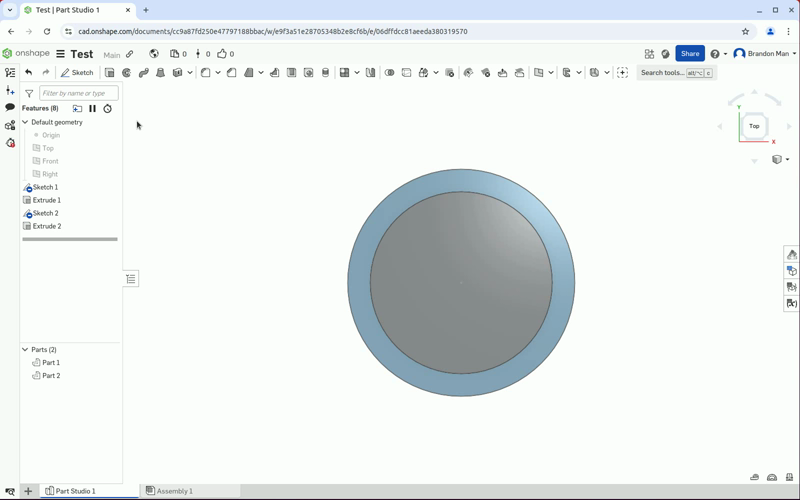
key(shift+7)
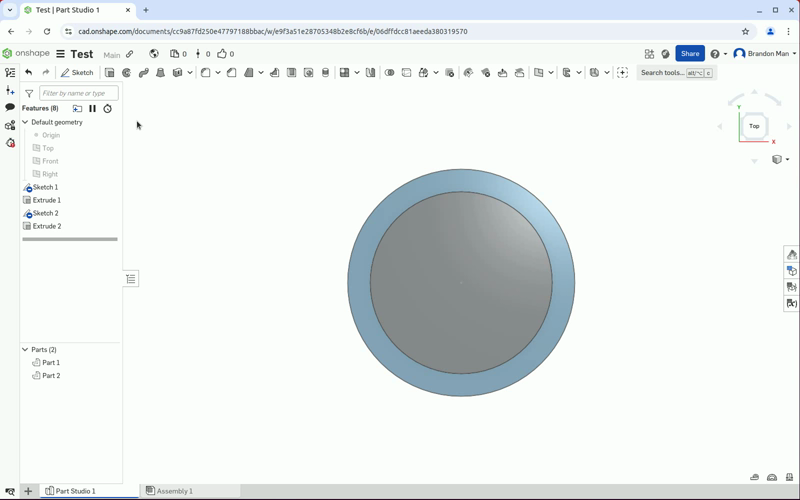
key(up, 3)
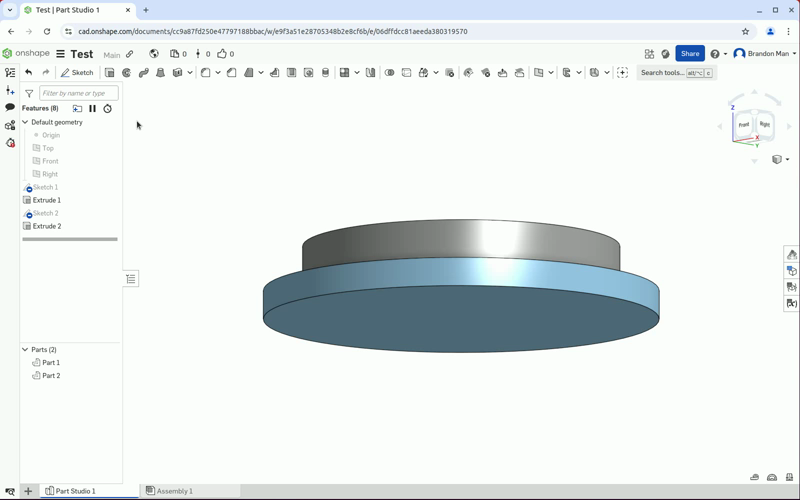
key(left, 3)
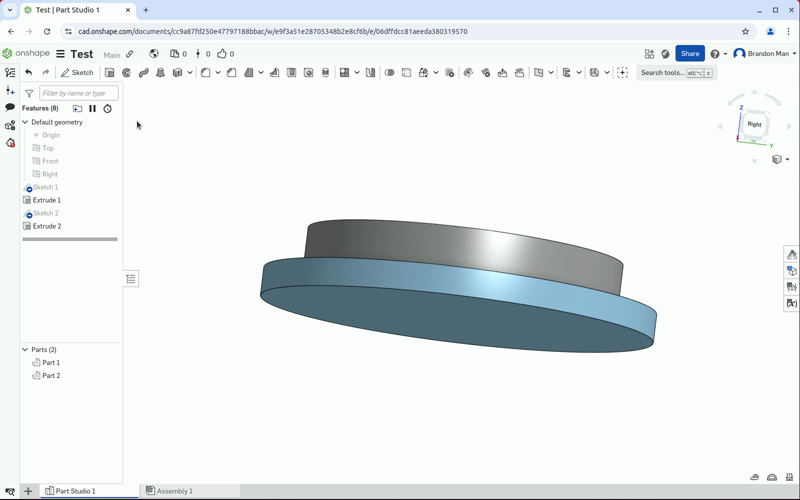
key(right, 3)
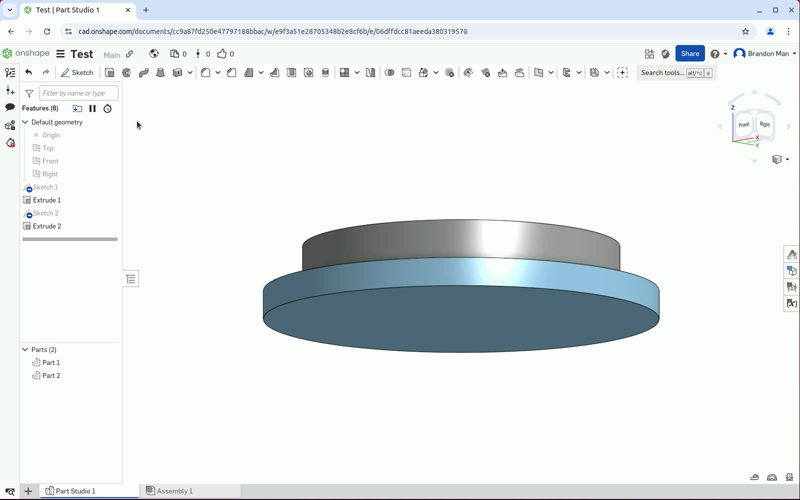
key(down, 3)
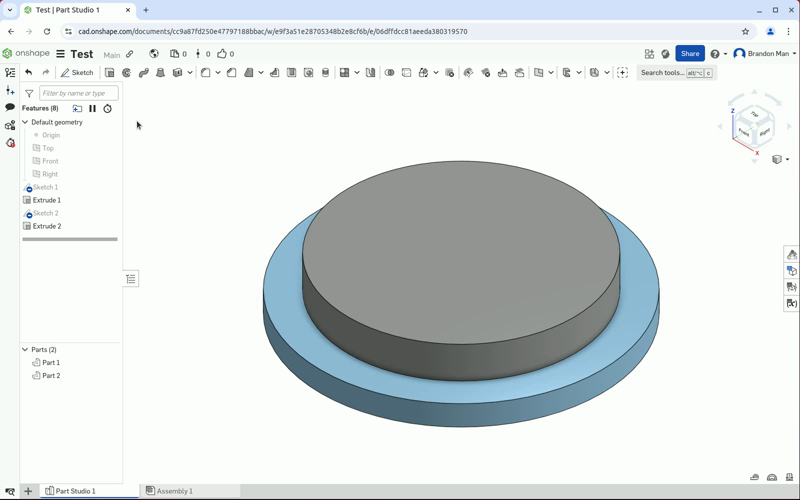
mouse_move(73, 189)
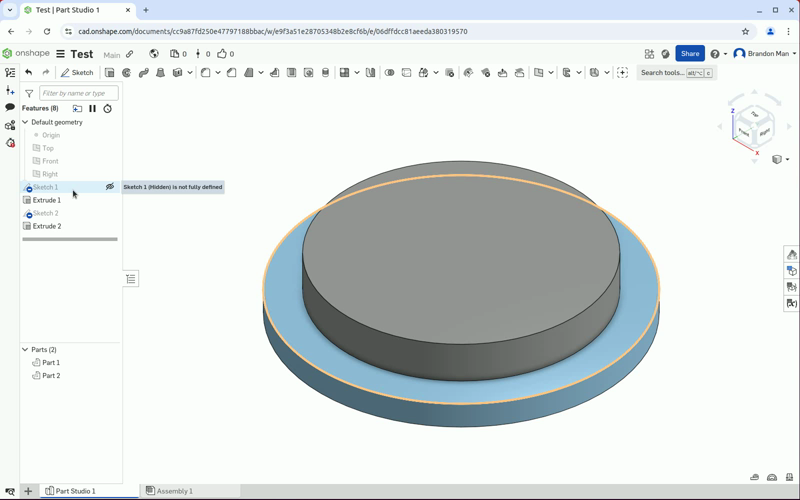
click(73, 189)